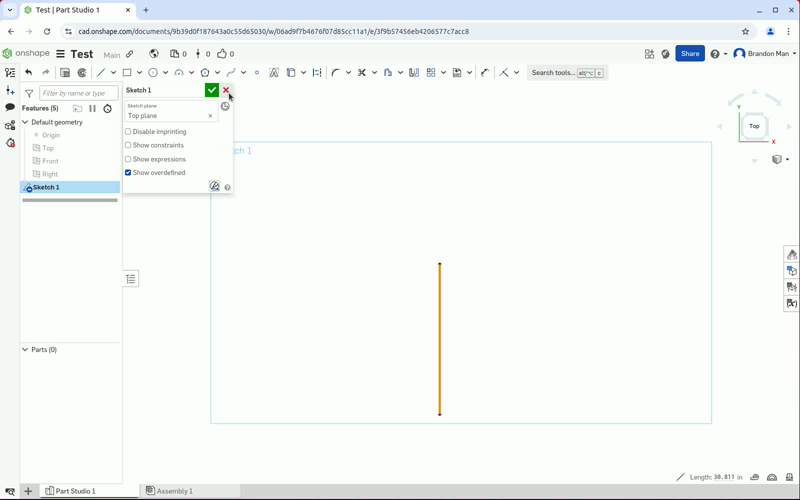
key(shift+h)
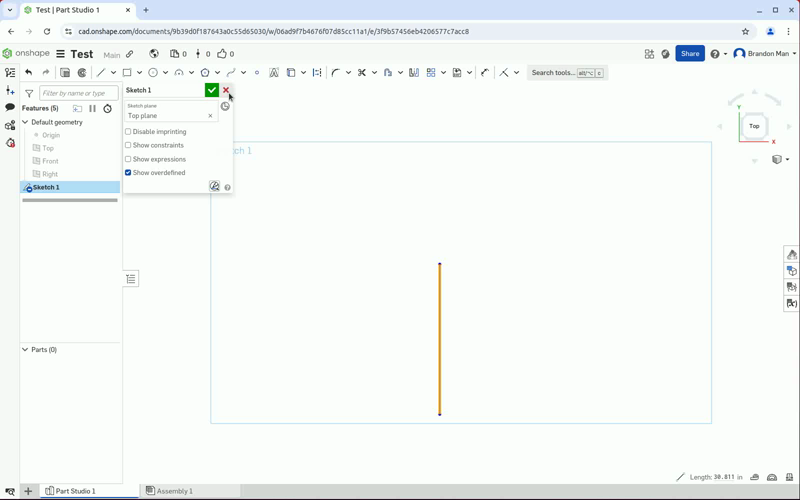
key(shift+s)
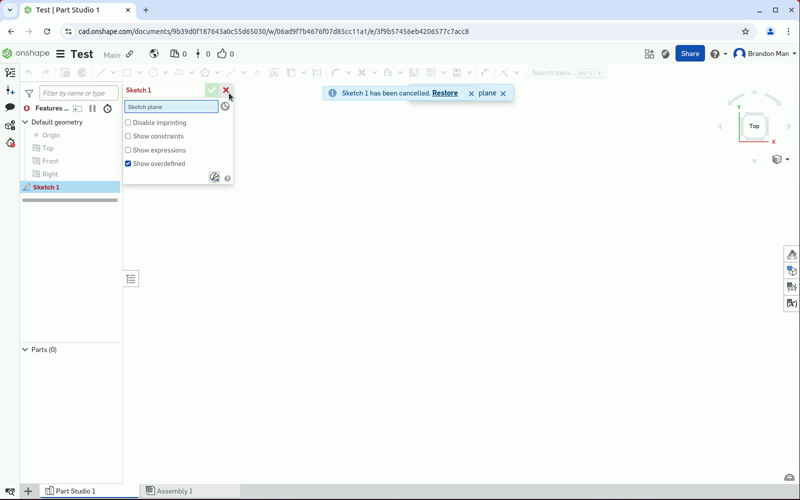
mouse_move(73, 150)
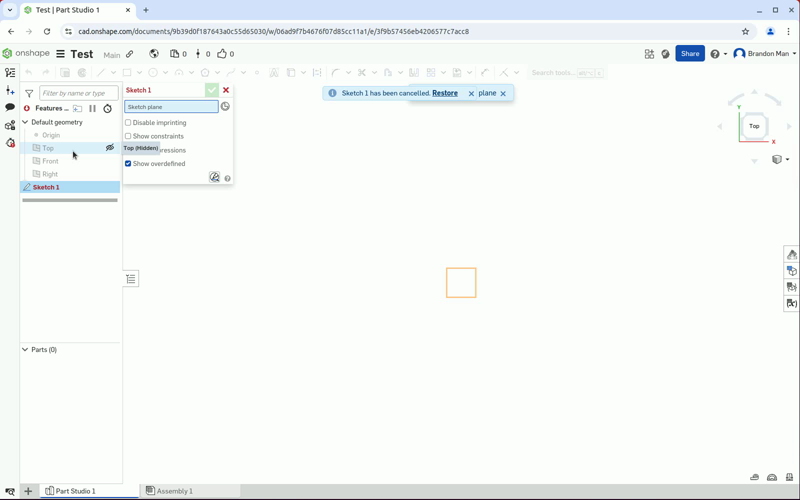
click(73, 150)
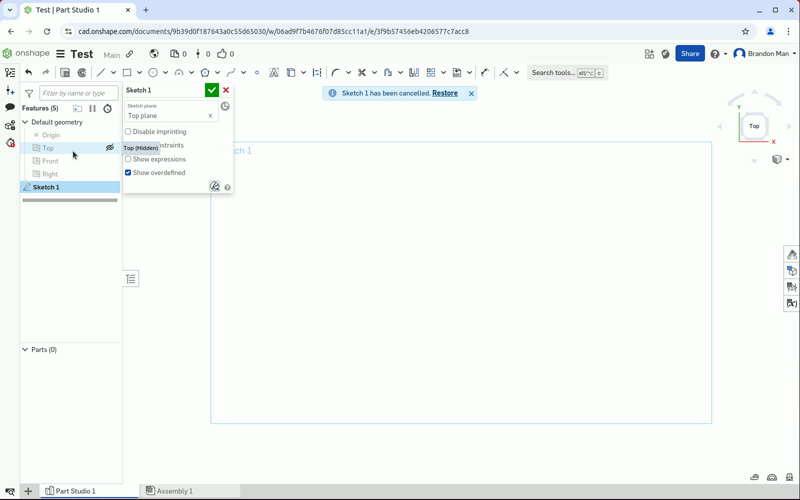
mouse_move(73, 352)
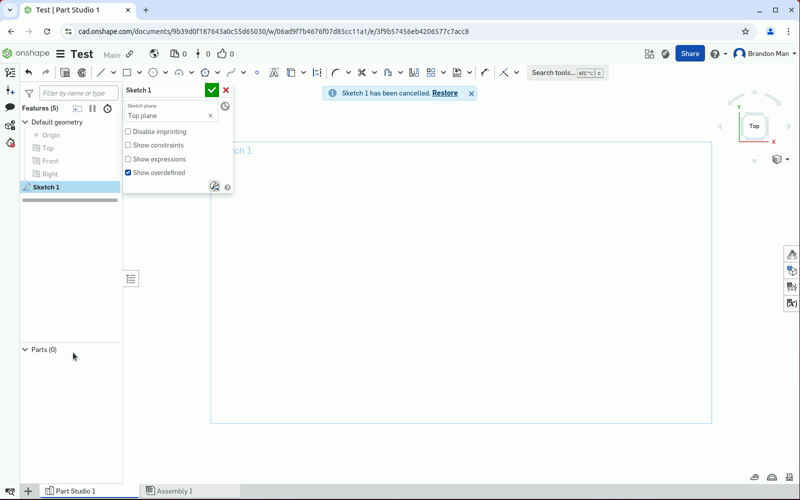
key(y)
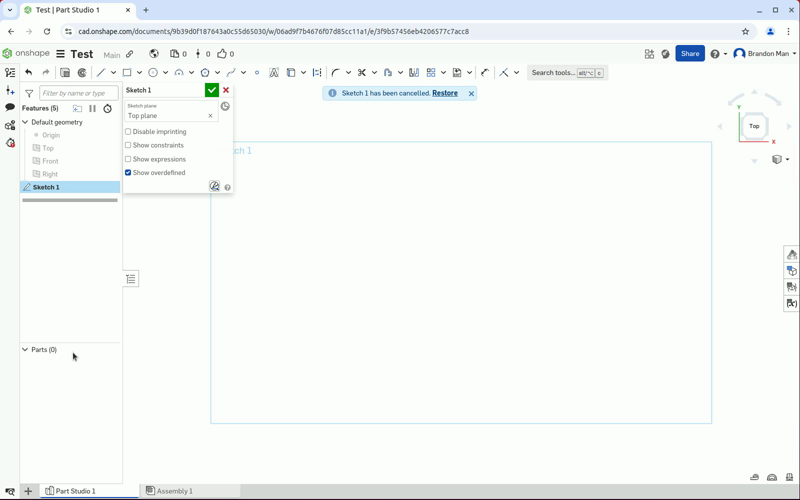
key(c)
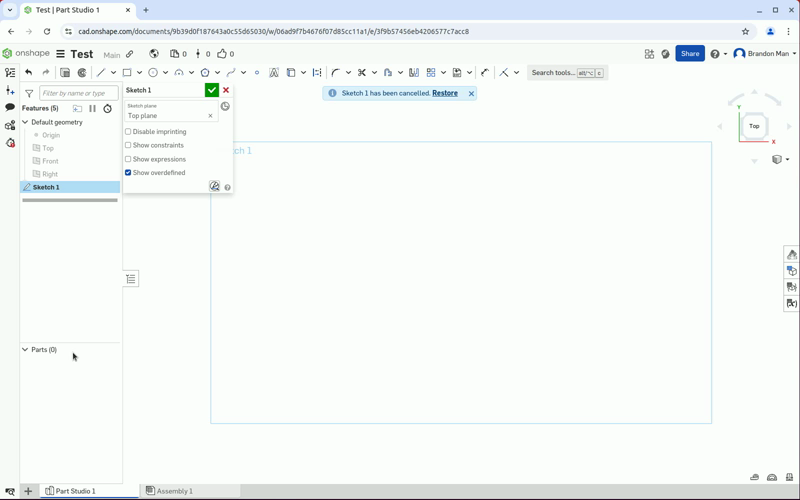
key_down(shift)
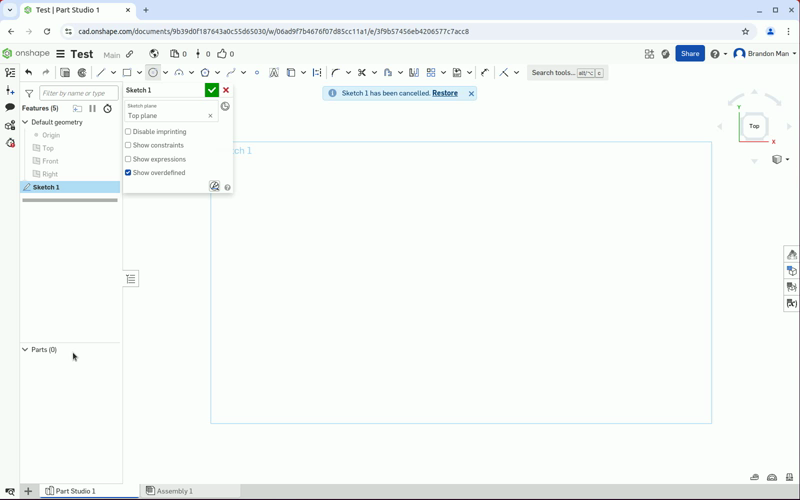
mouse_move(460, 282)
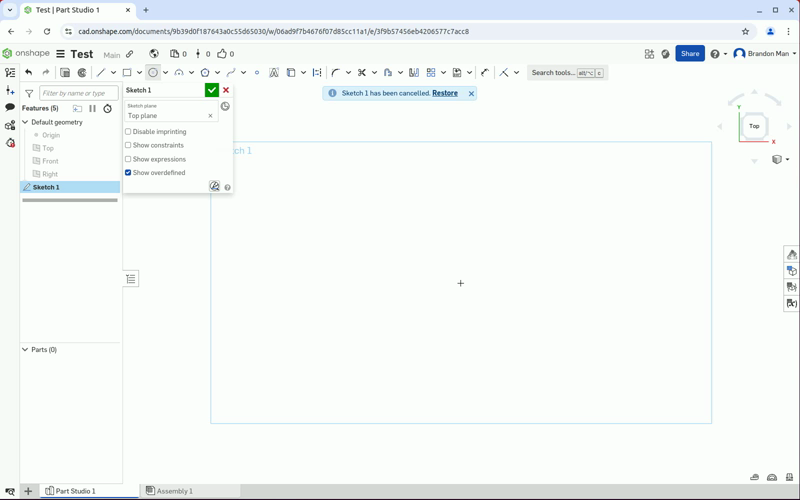
click(460, 282)
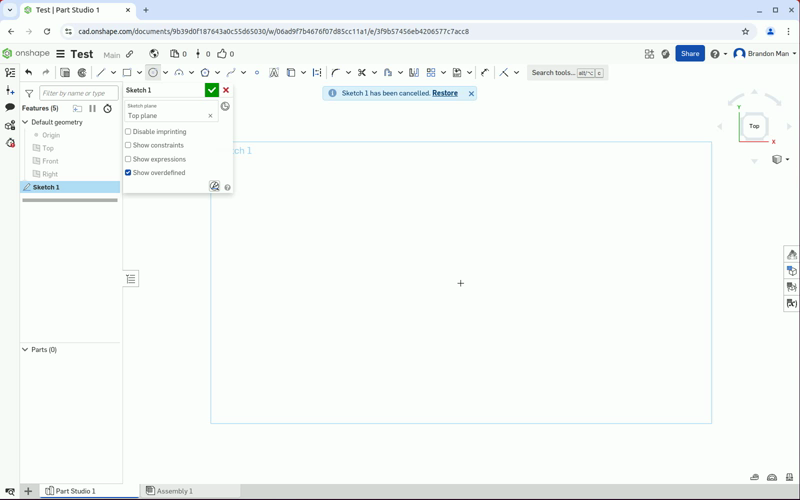
key_up(shift)
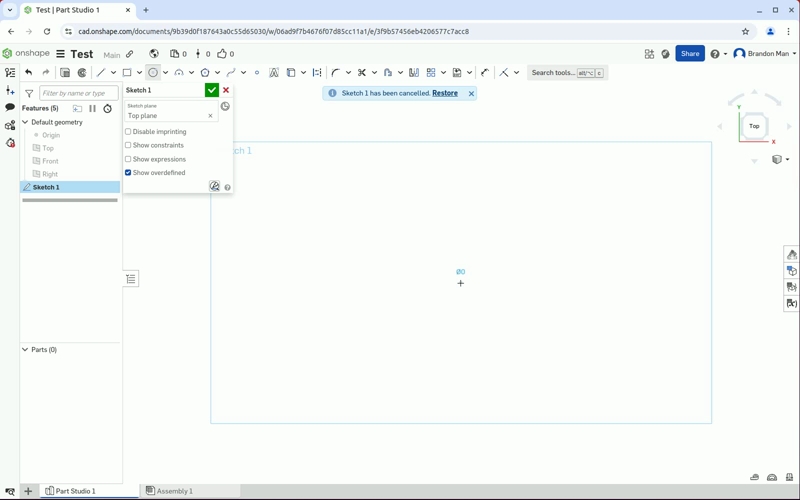
mouse_move(533, 282)
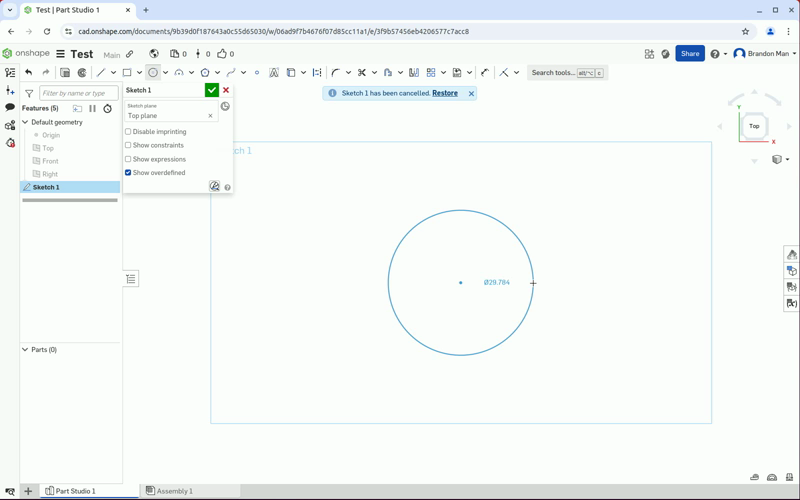
click(533, 282)
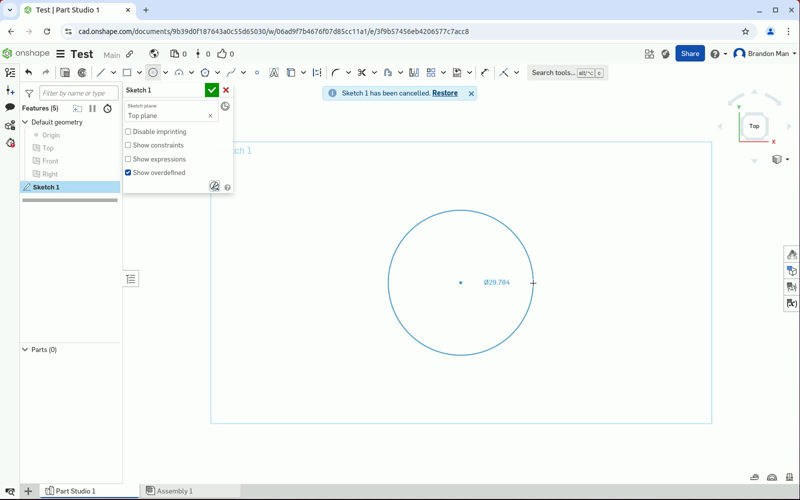
key(esc)
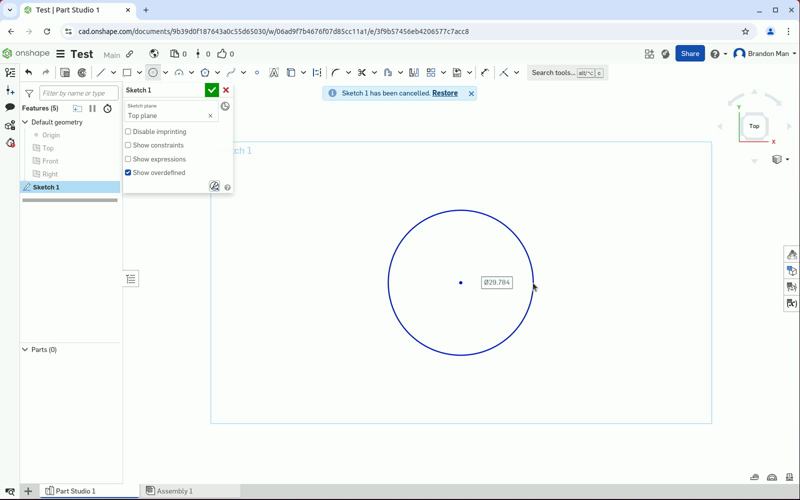
mouse_move(483, 234)
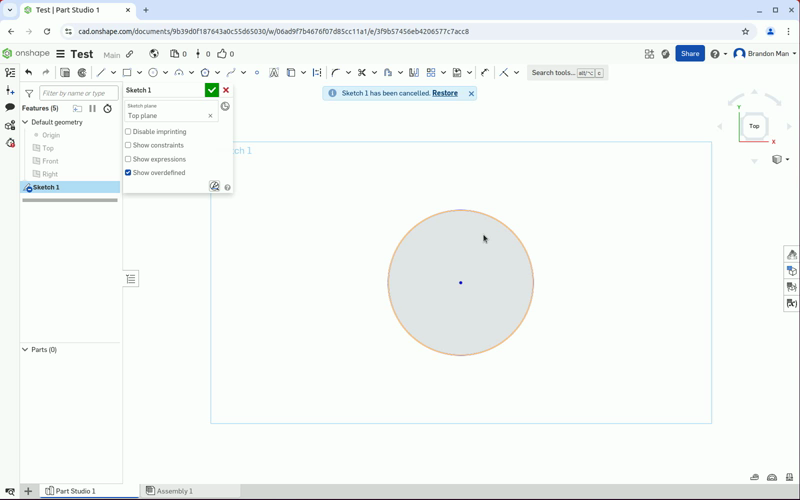
click(483, 234)
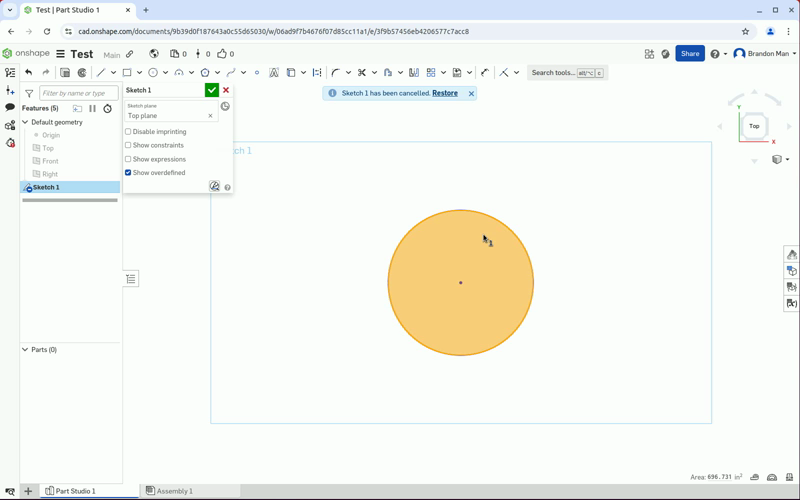
mouse_move(73, 352)
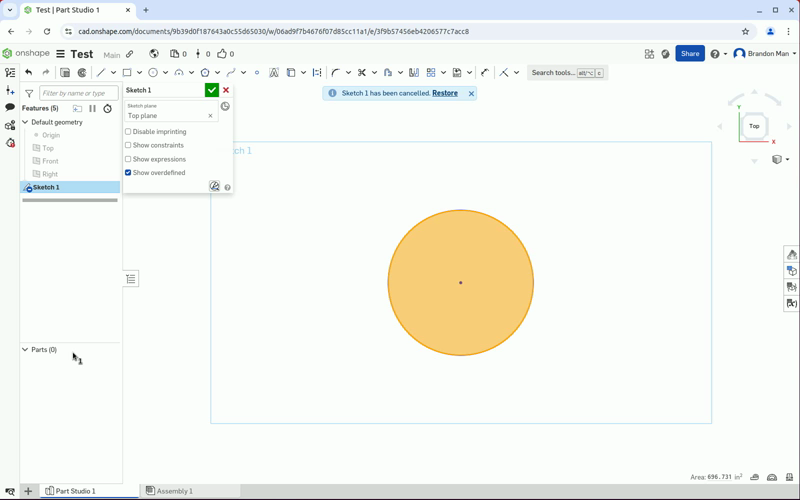
key(shift+y)
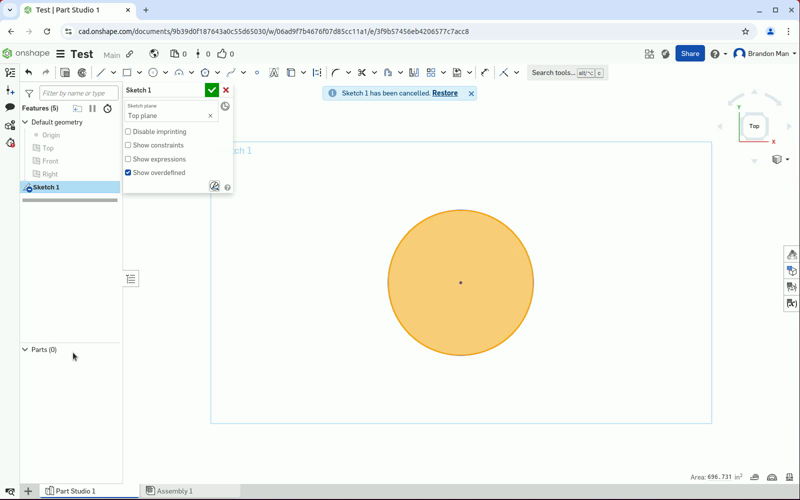
key(shift+e)
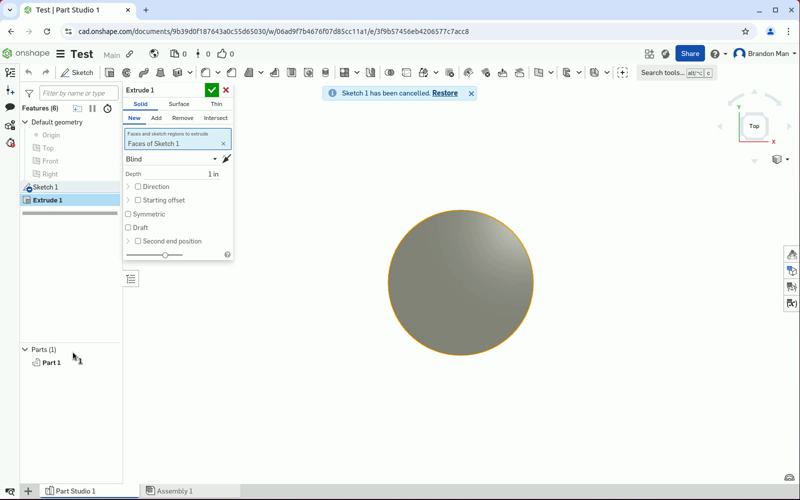
mouse_move(143, 106)
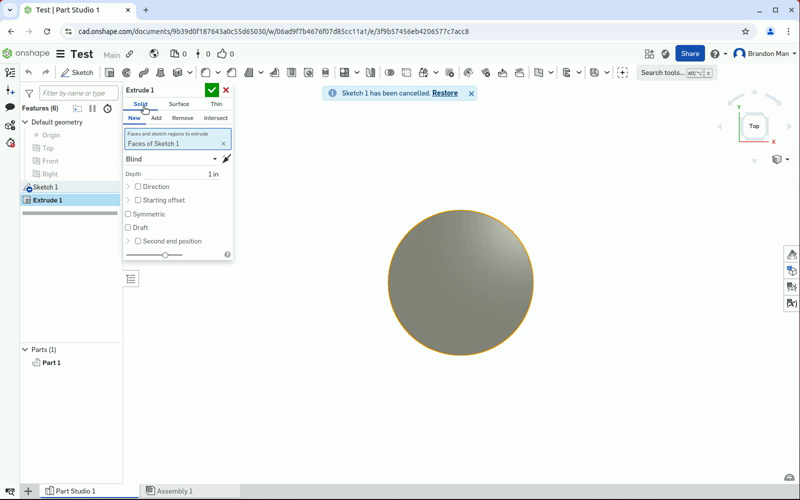
click(143, 106)
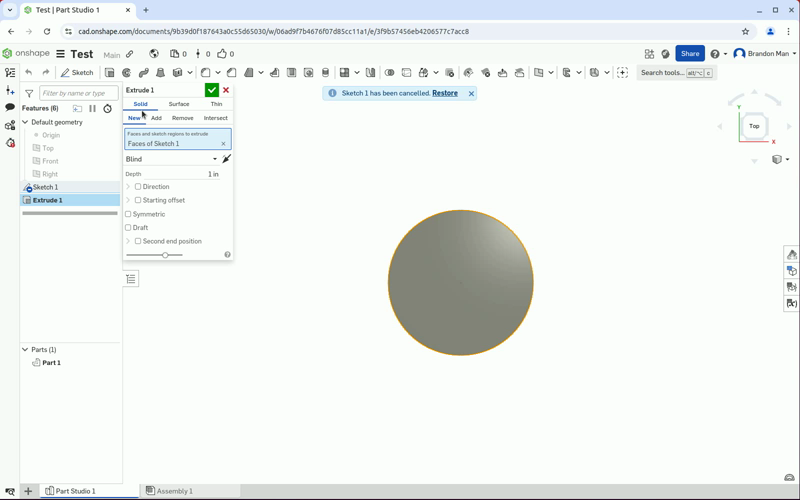
mouse_move(137, 120)
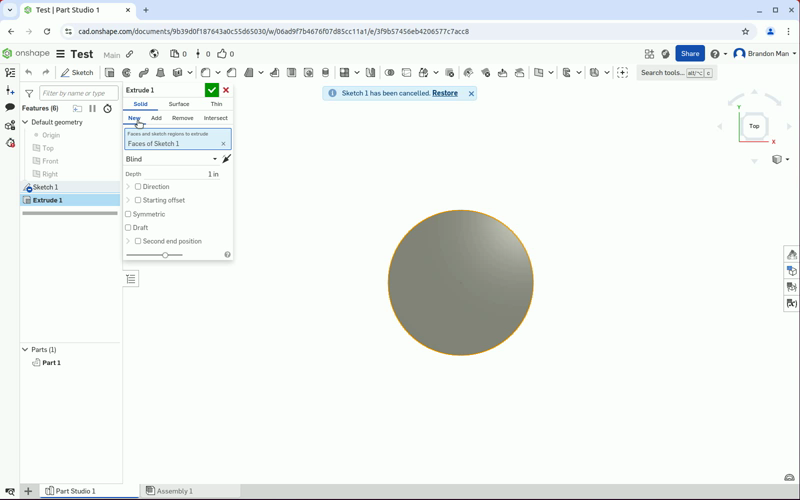
click(137, 120)
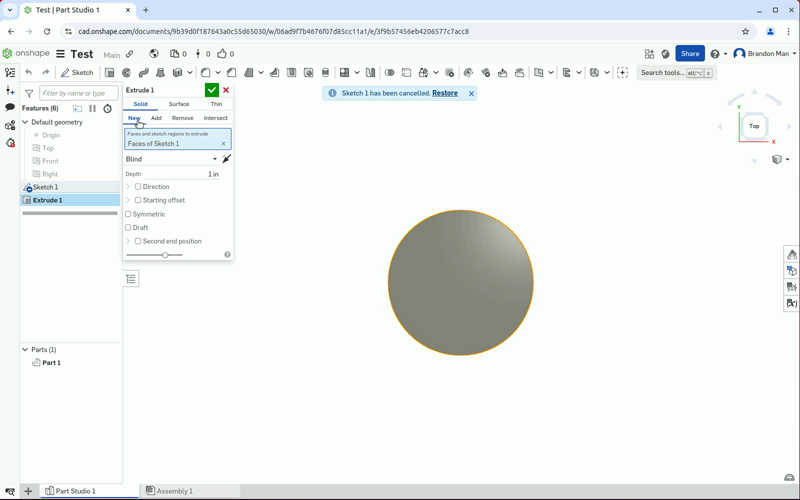
key(tab, 4)
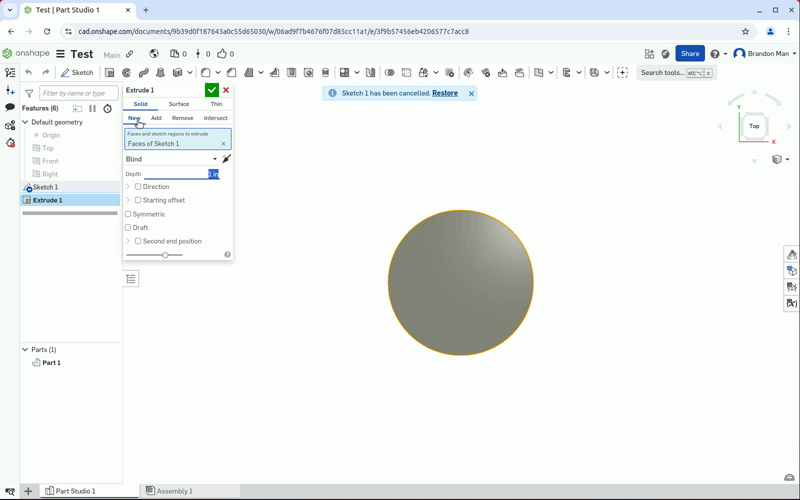
text(8.184)
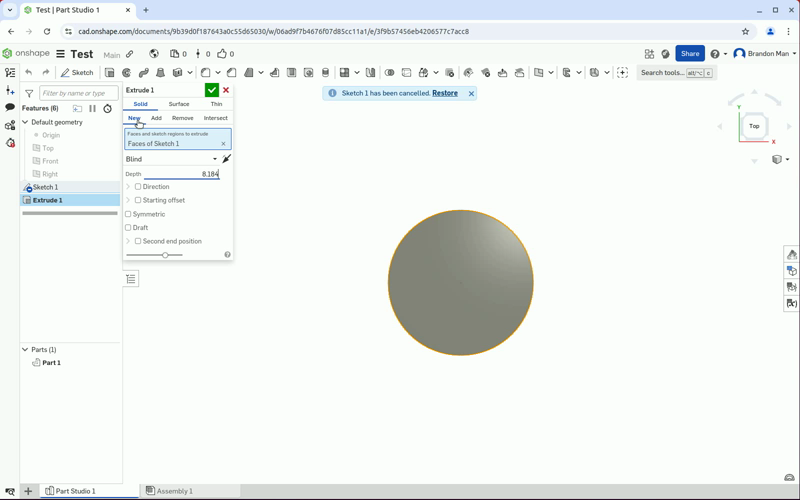
key(enter)
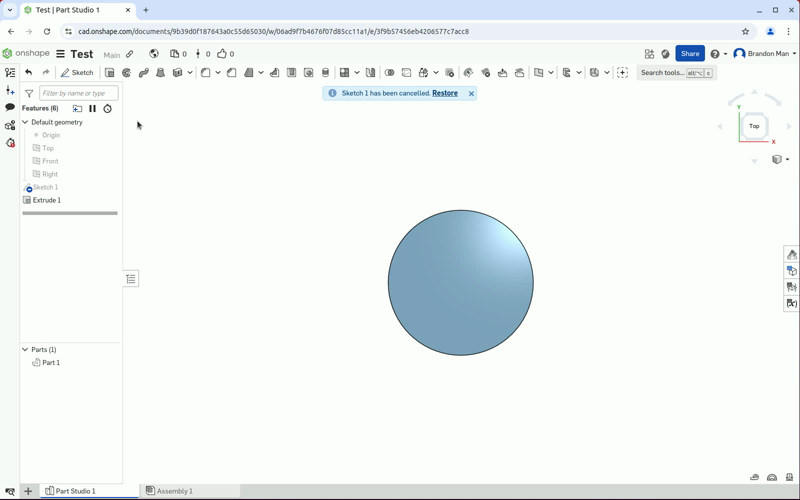
key(shift+h)
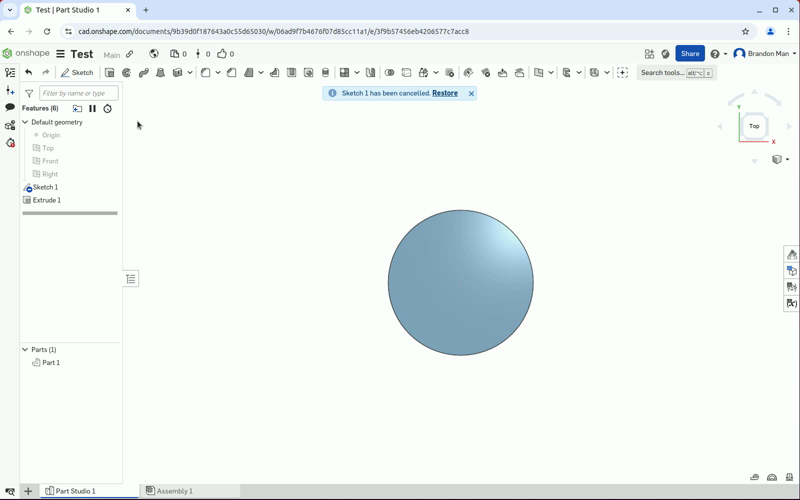
key(shift+h)
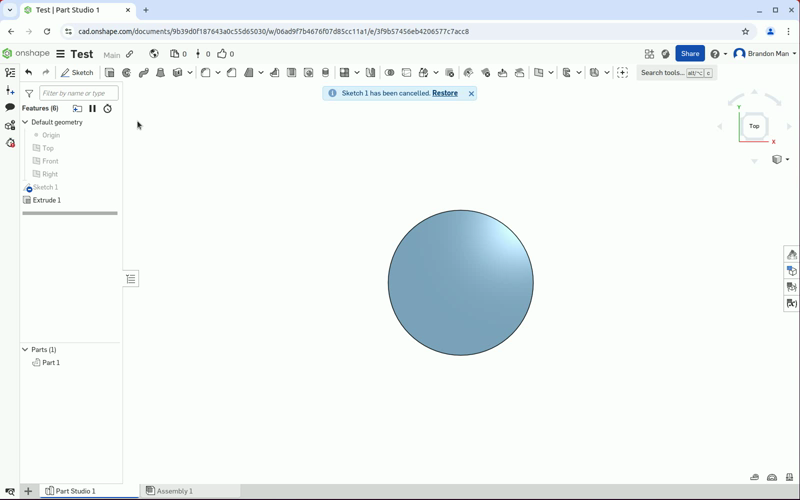
mouse_move(73, 189)
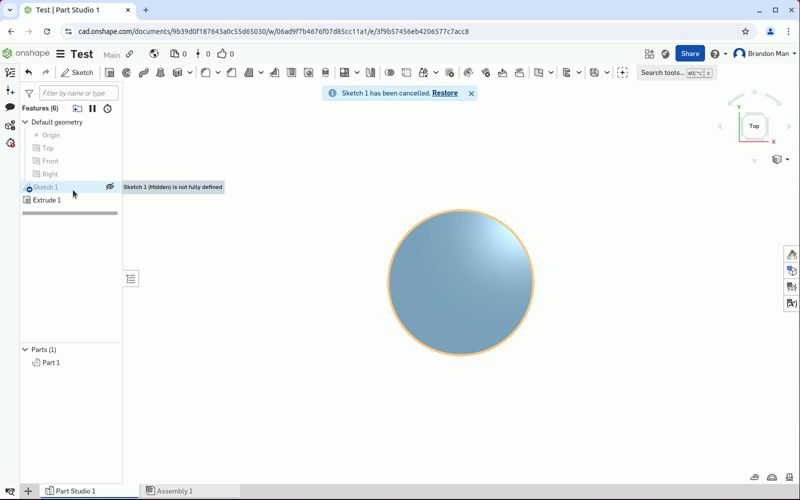
click(73, 189)
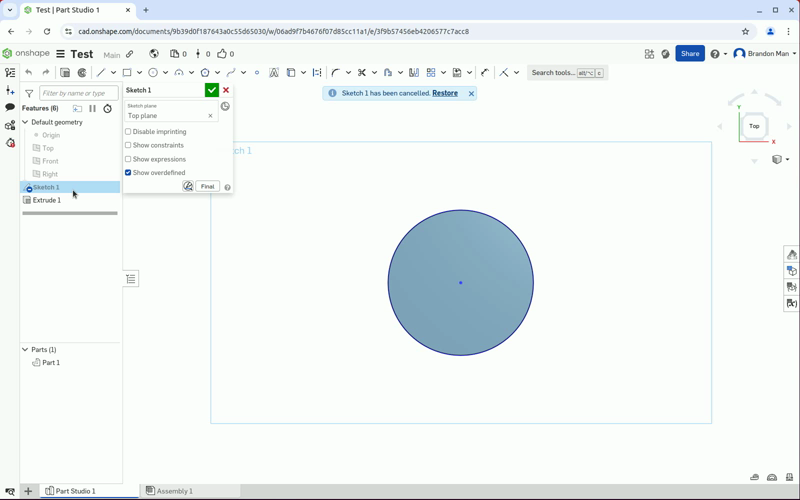
mouse_move(229, 92)
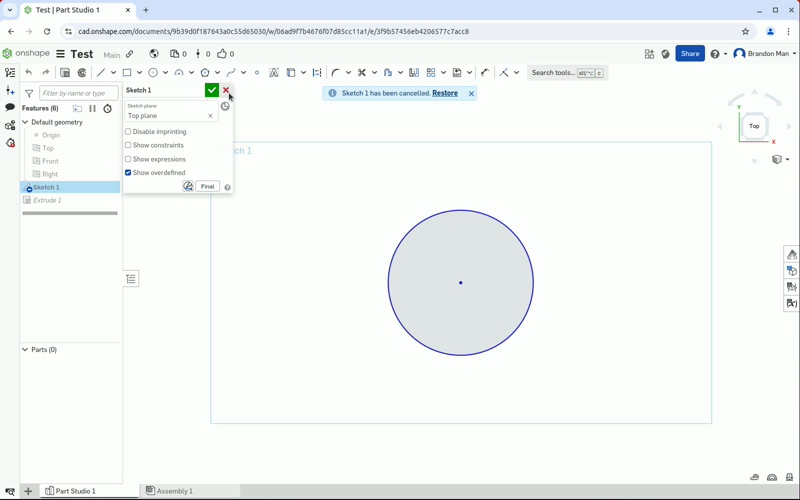
click(229, 92)
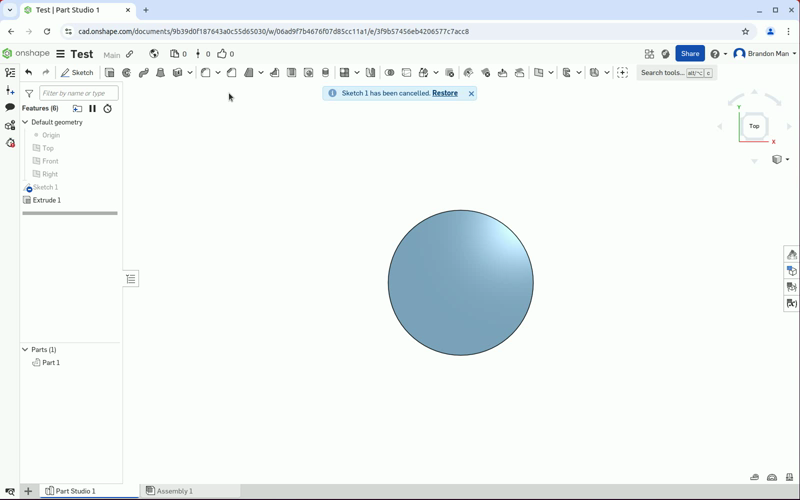
mouse_move(541, 75)
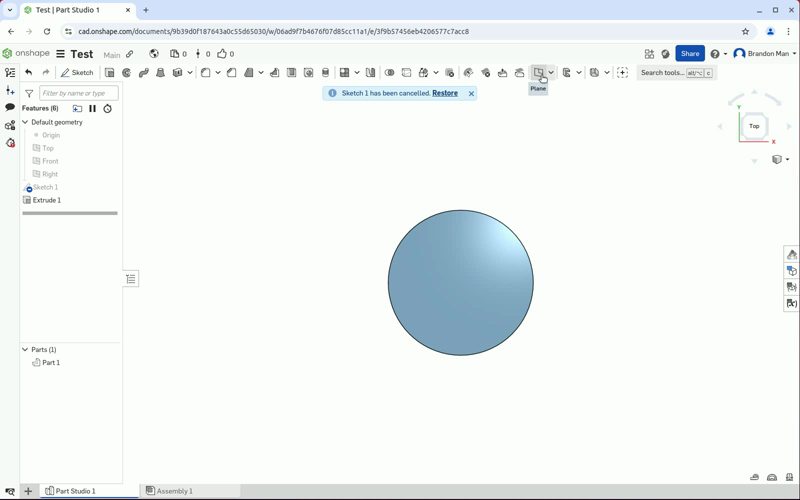
click(541, 75)
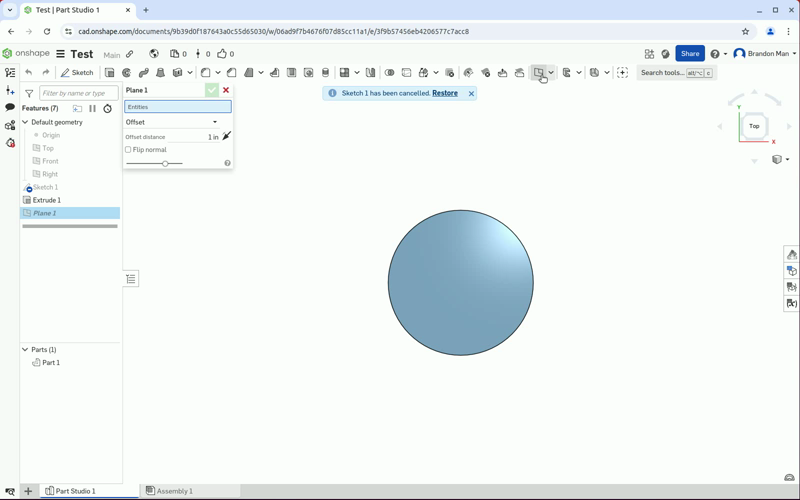
mouse_move(73, 150)
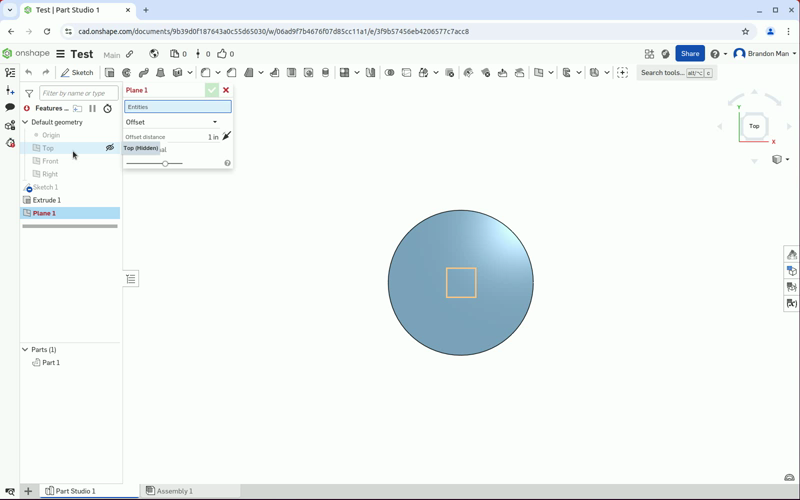
click(73, 150)
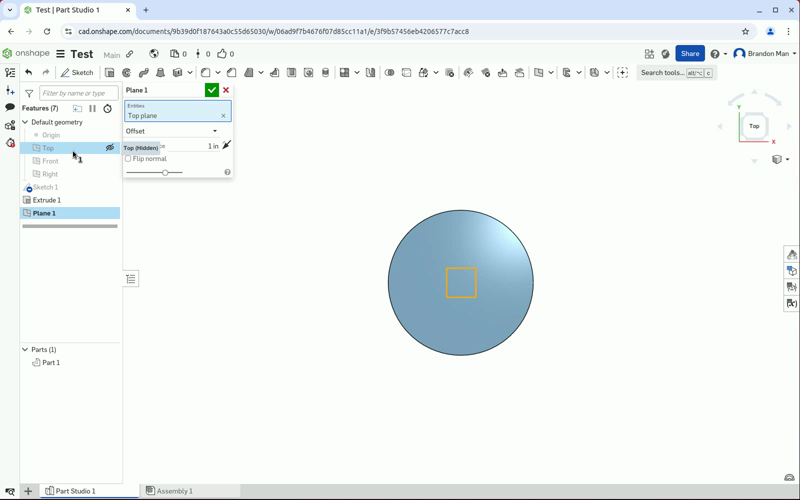
key(tab, 2)
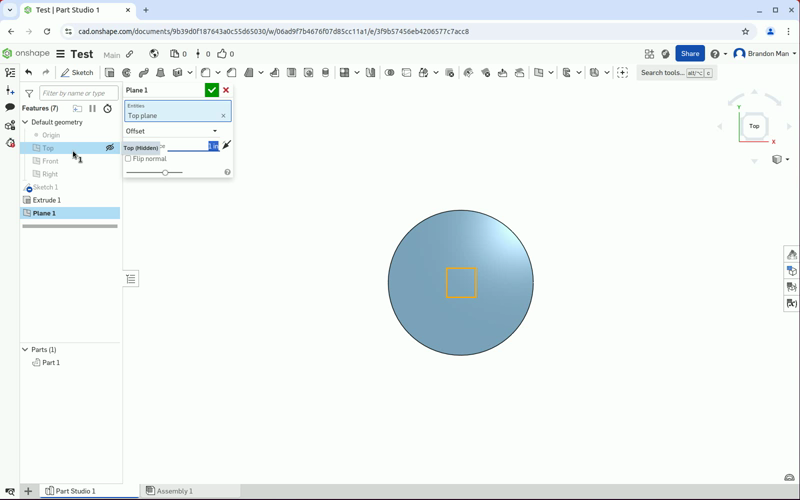
text(8.196)
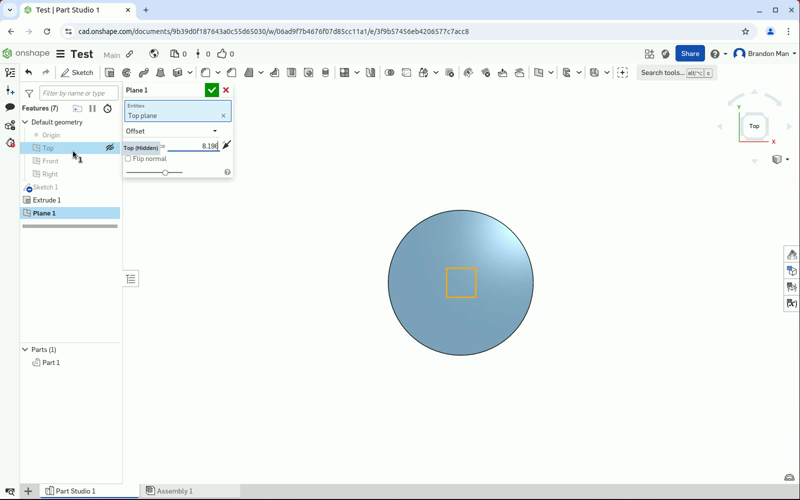
key(enter, 2)
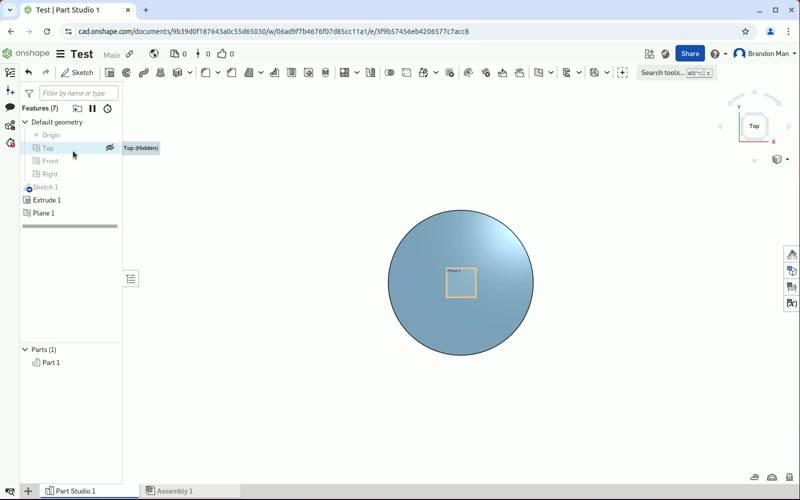
key(shift+s)
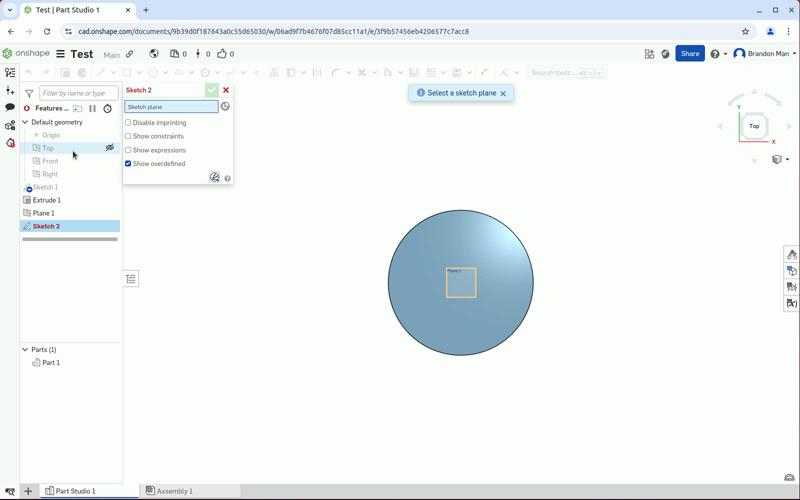
mouse_move(73, 215)
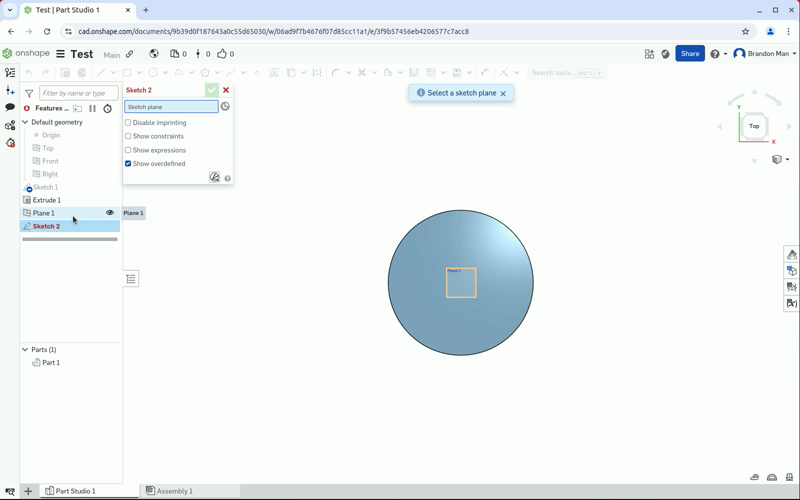
click(73, 215)
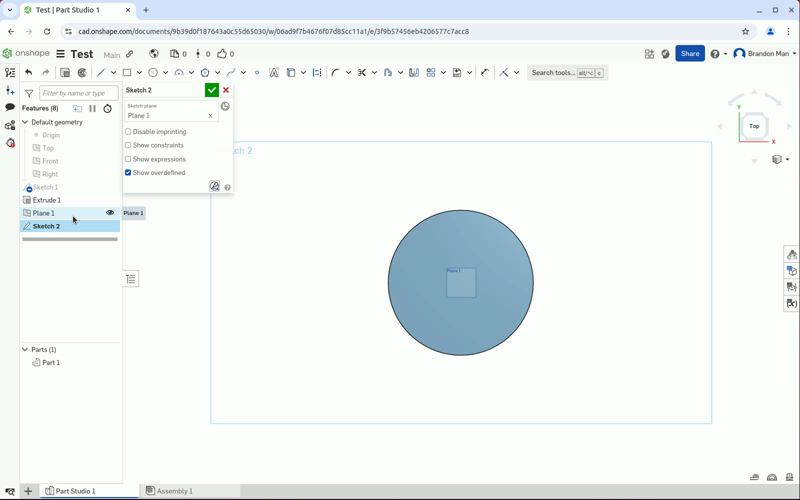
mouse_move(73, 352)
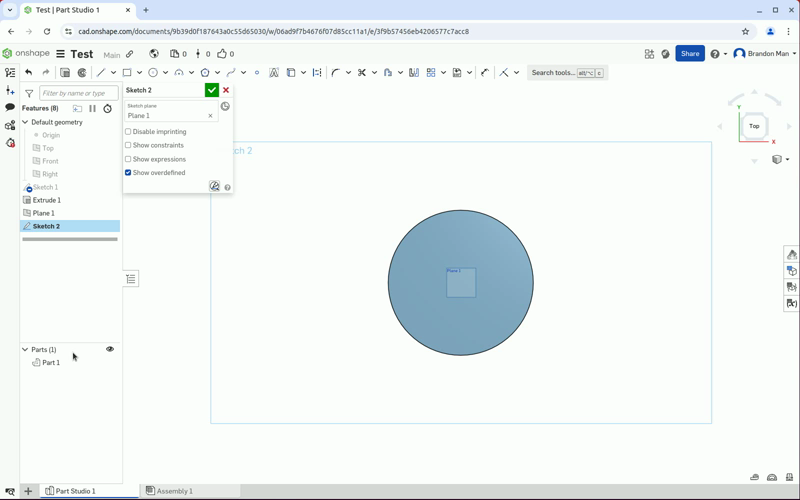
key(y)
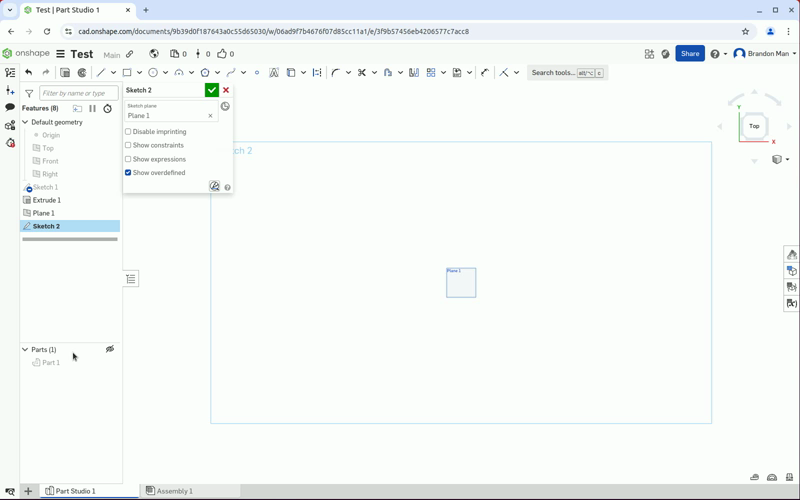
key(c)
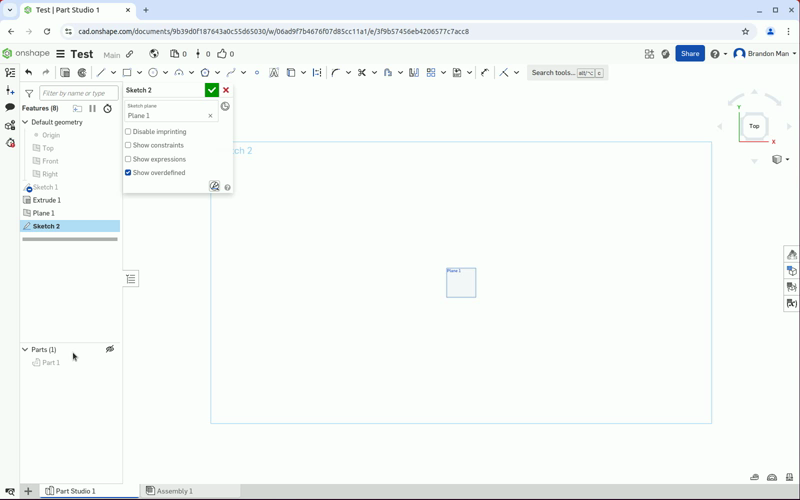
key_down(shift)
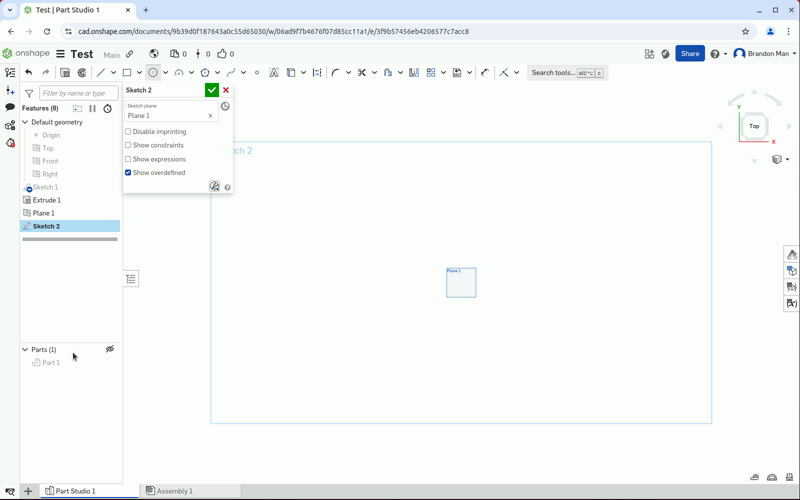
mouse_move(460, 282)
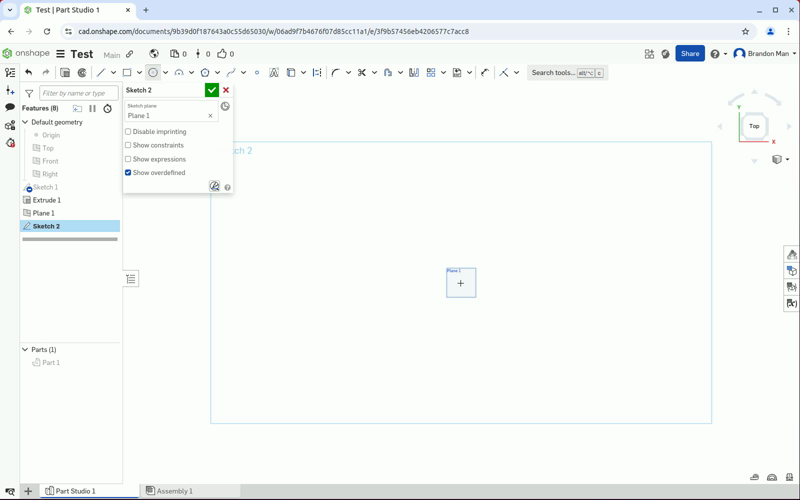
click(460, 282)
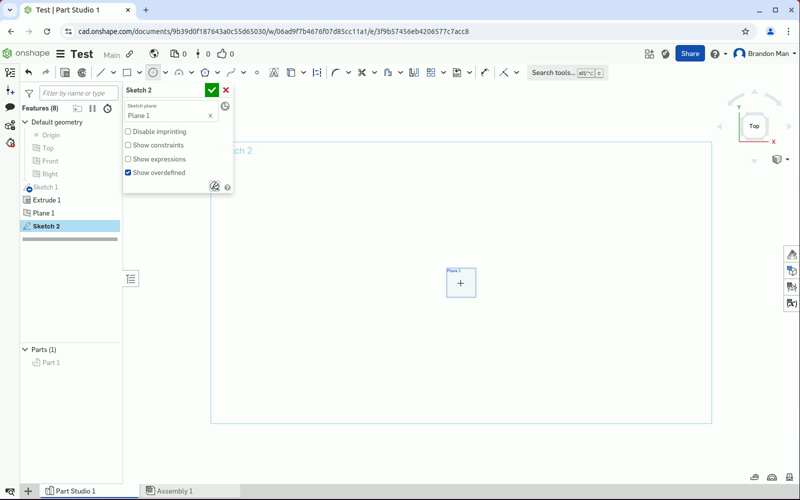
key_up(shift)
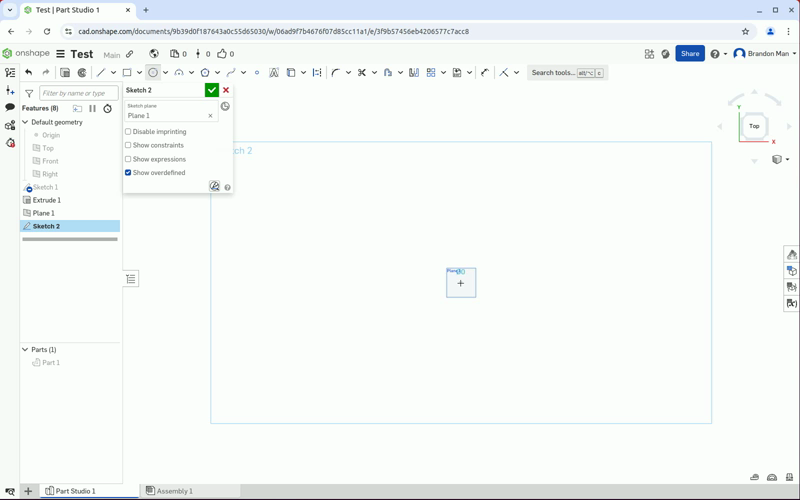
mouse_move(511, 282)
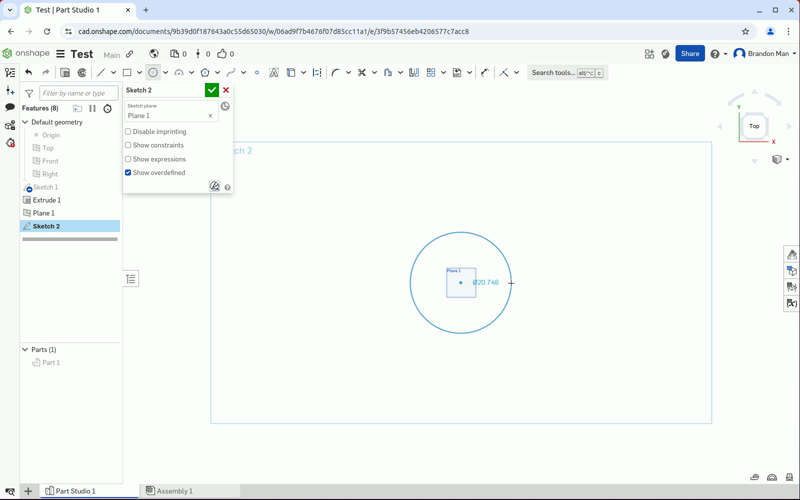
click(511, 282)
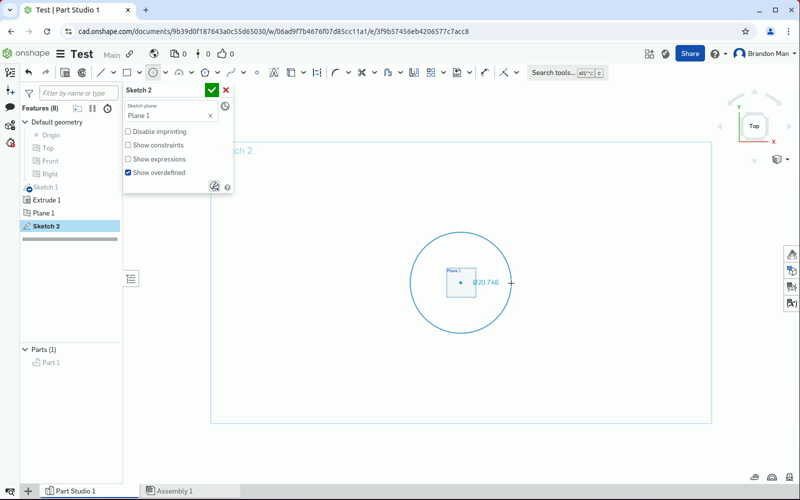
key(esc)
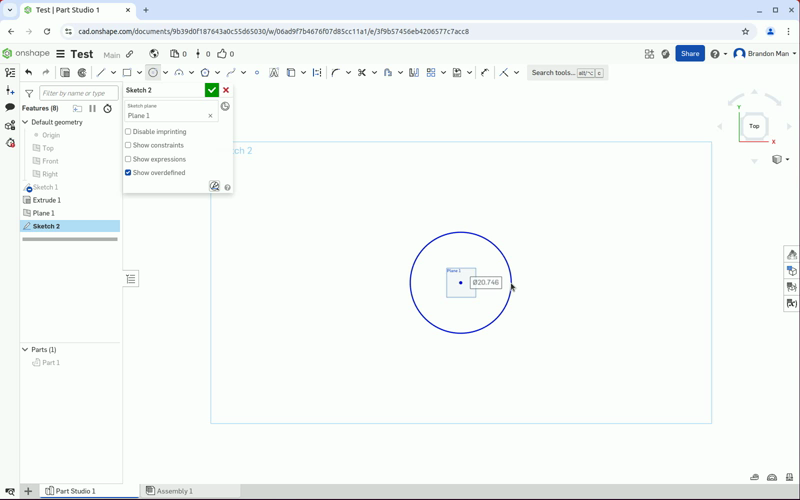
mouse_move(501, 286)
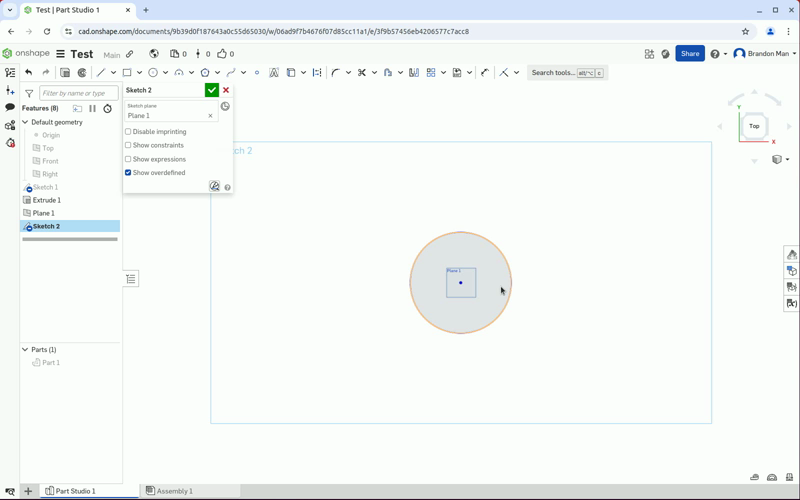
click(501, 286)
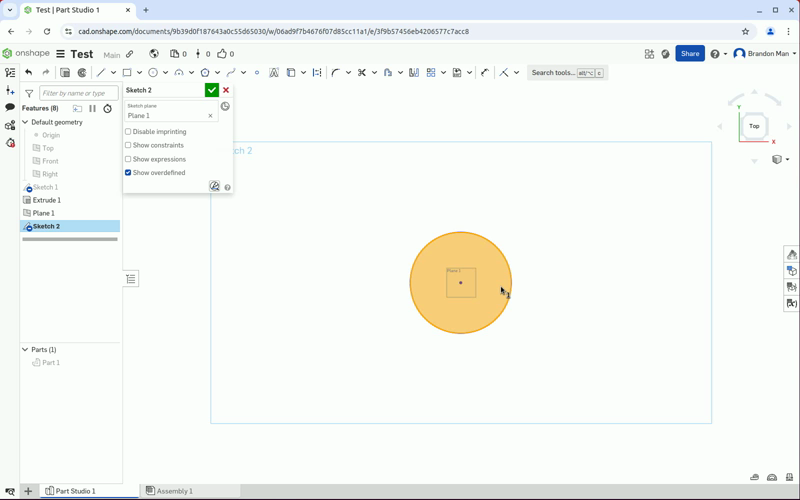
mouse_move(73, 352)
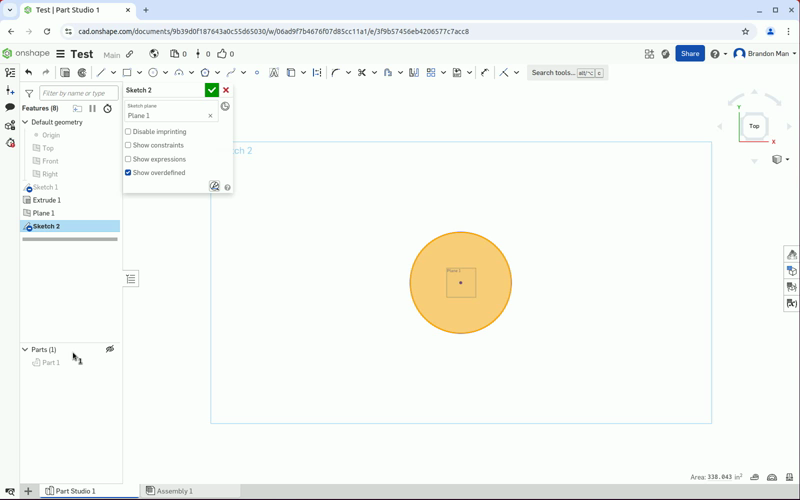
key(shift+y)
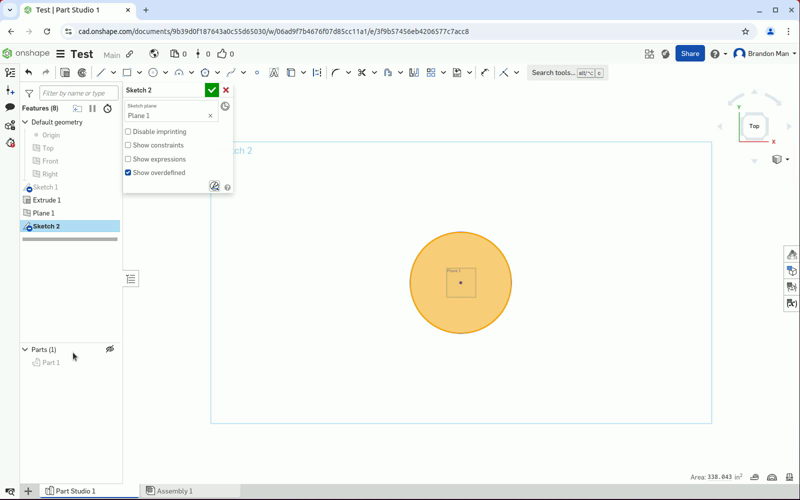
key(shift+e)
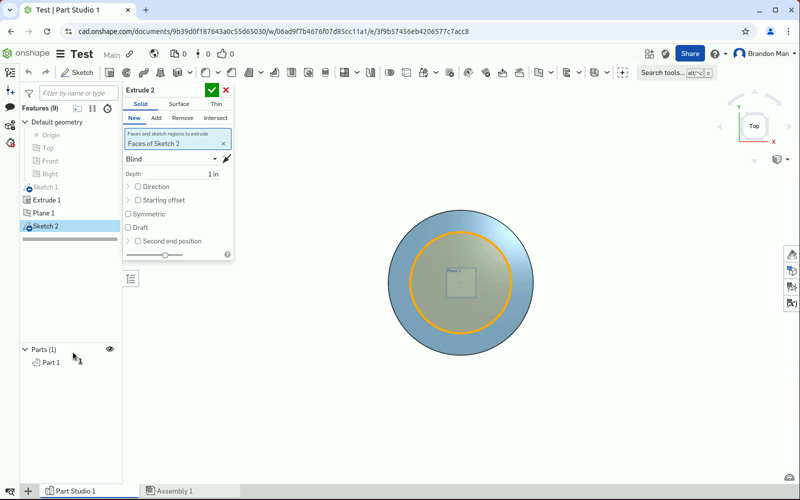
mouse_move(143, 106)
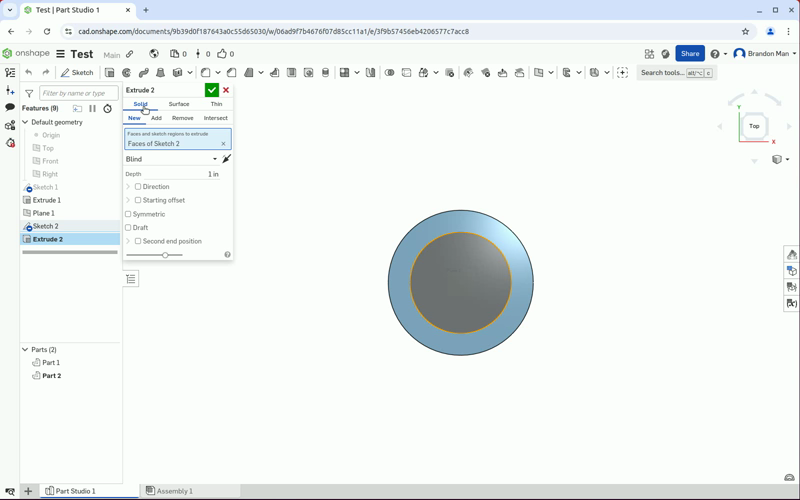
click(143, 106)
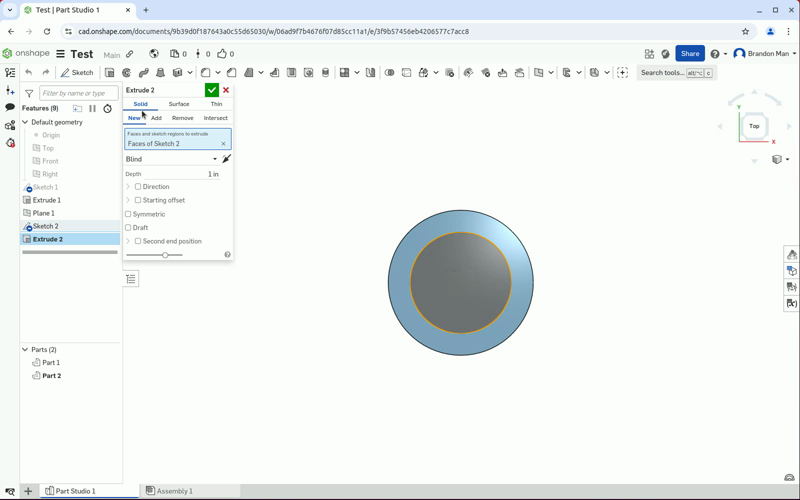
mouse_move(137, 120)
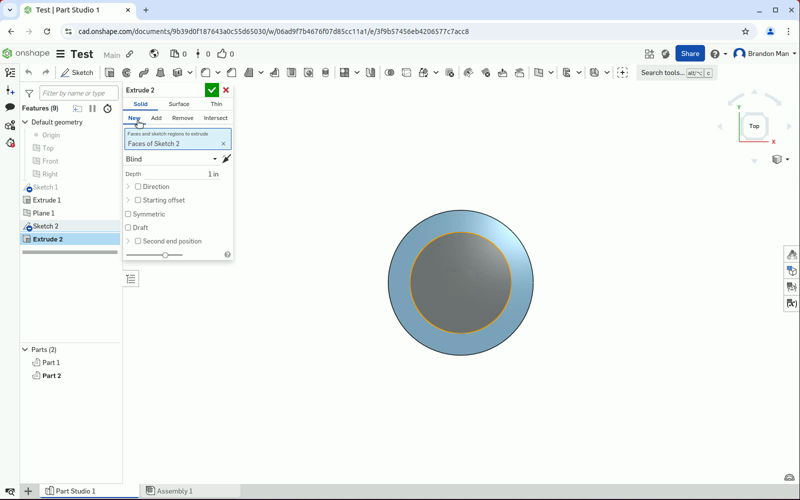
click(137, 120)
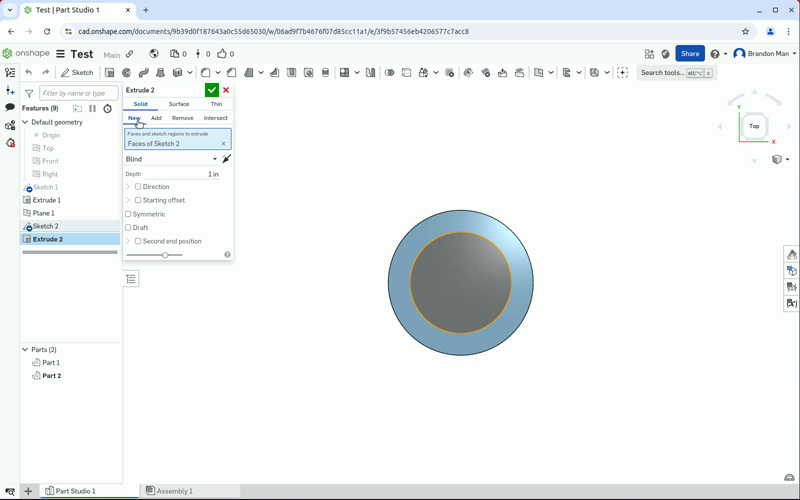
key(tab, 4)
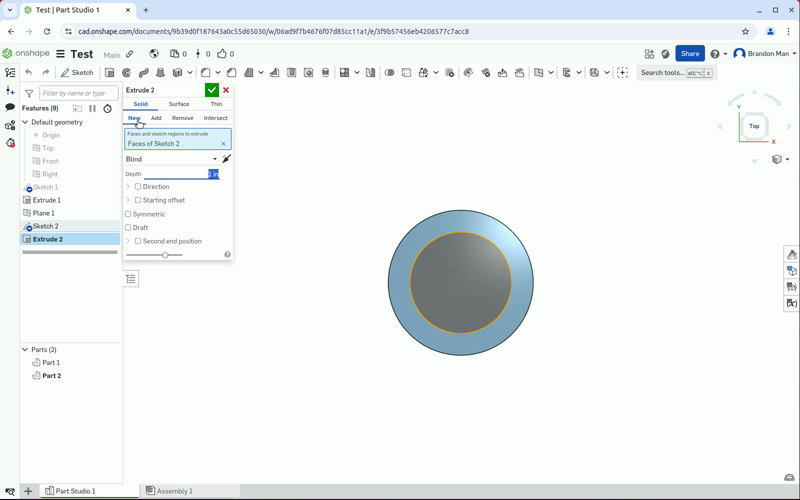
text(11.554)
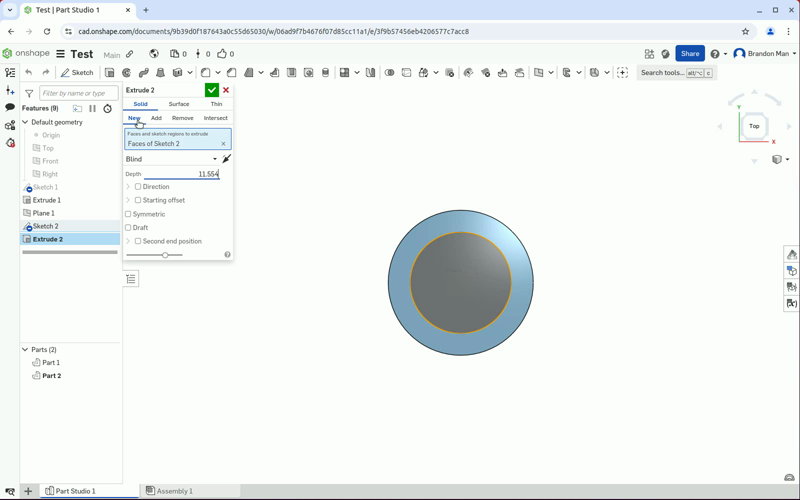
key(enter)
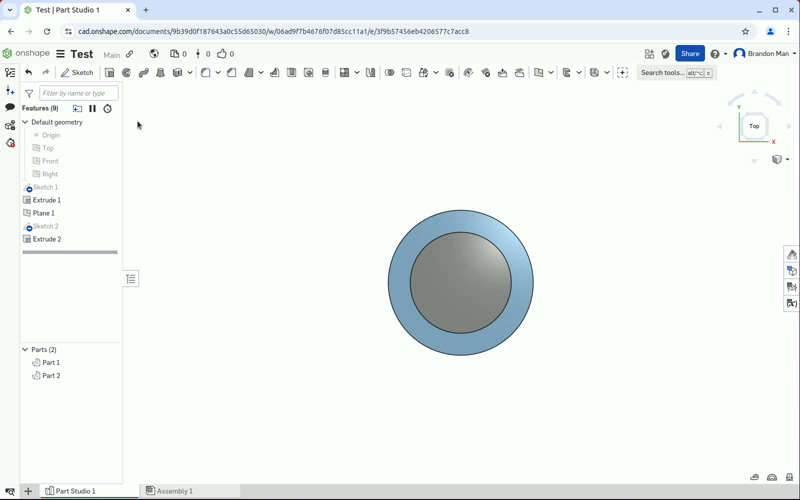
key(shift+h)
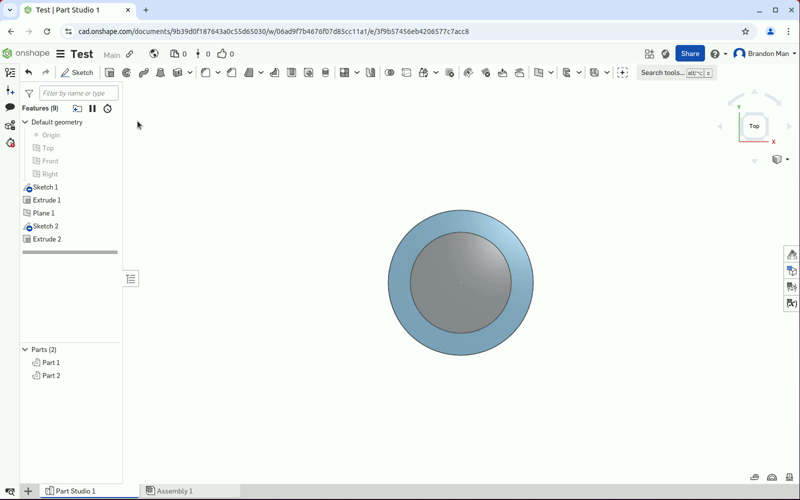
key(shift+h)
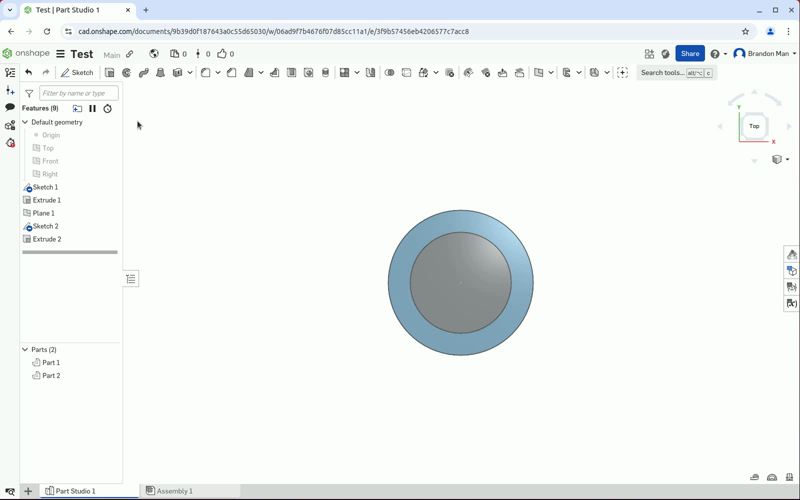
key(shift+7)
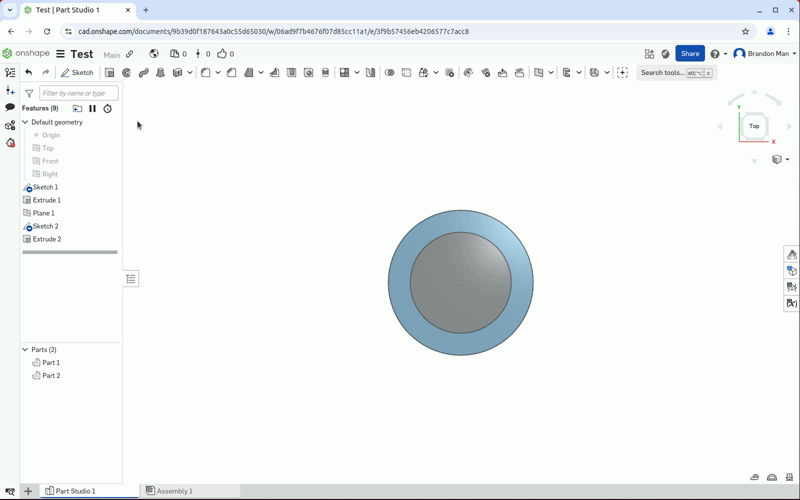
key(up, 3)
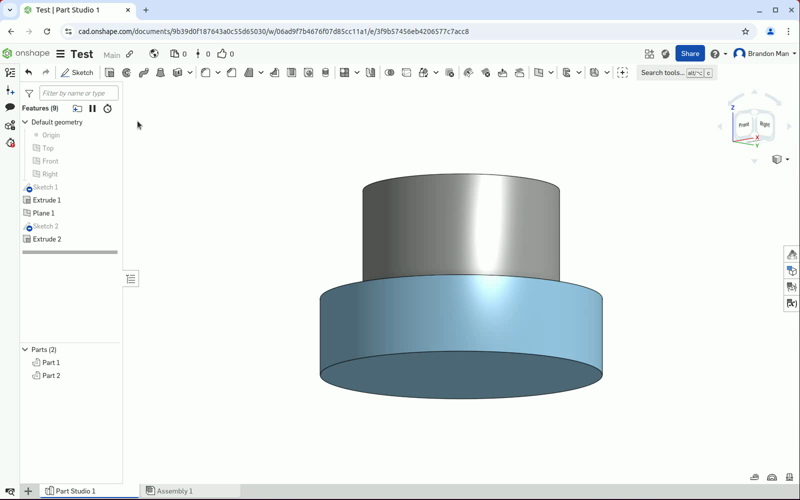
key(left, 3)
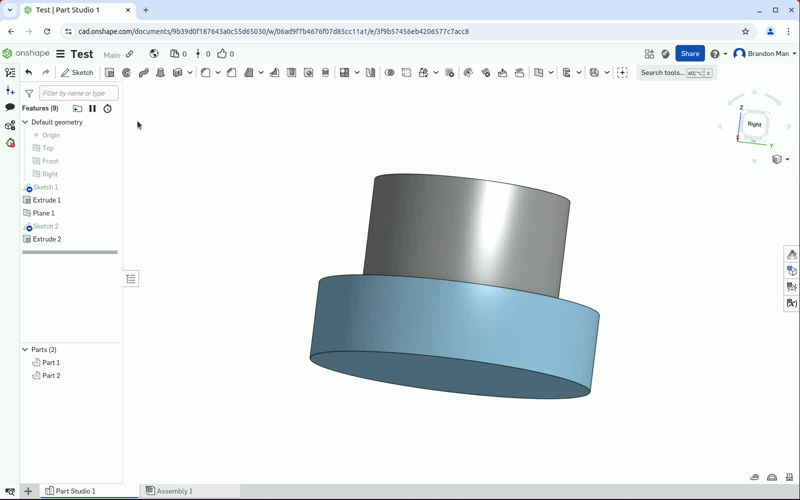
key(right, 3)
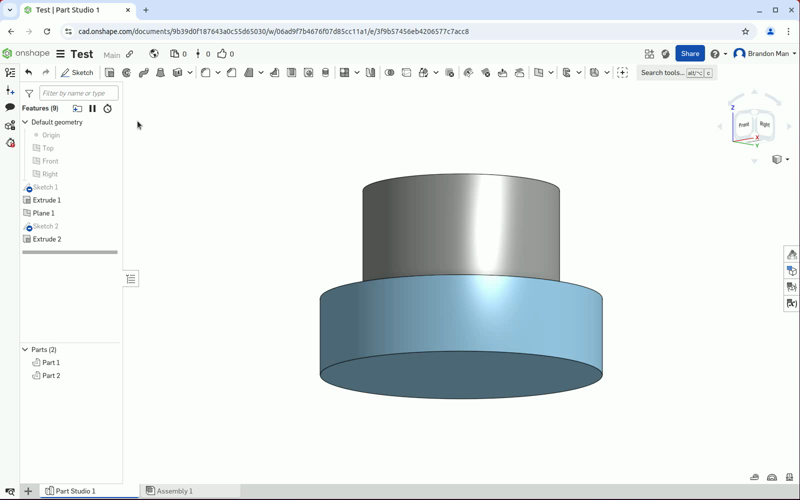
key(down, 3)
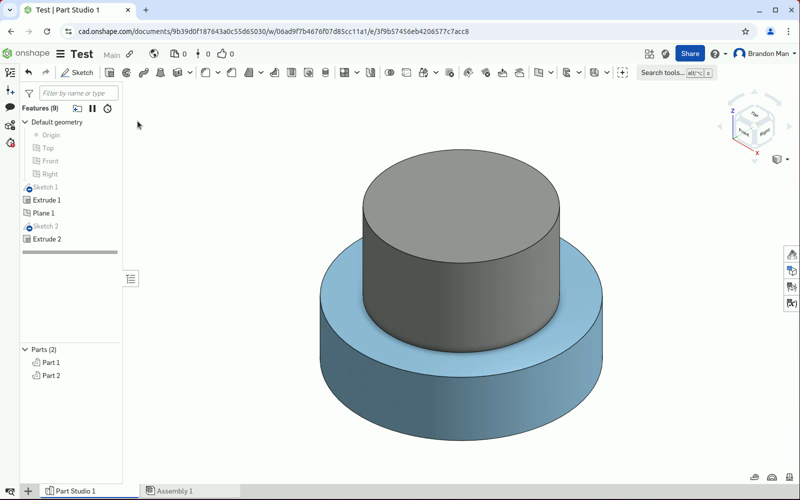
mouse_move(73, 189)
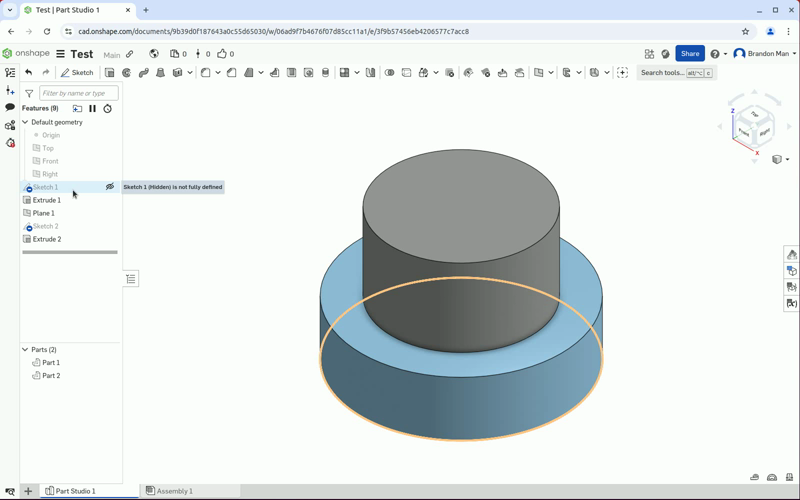
click(73, 189)